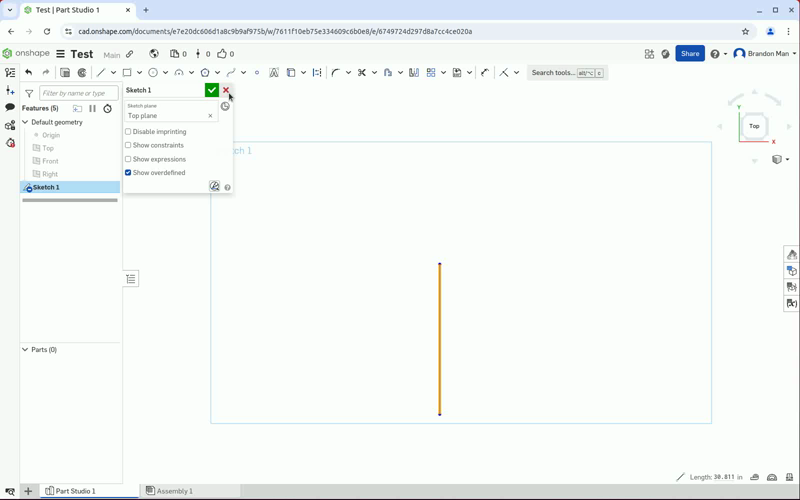
key(shift+h)
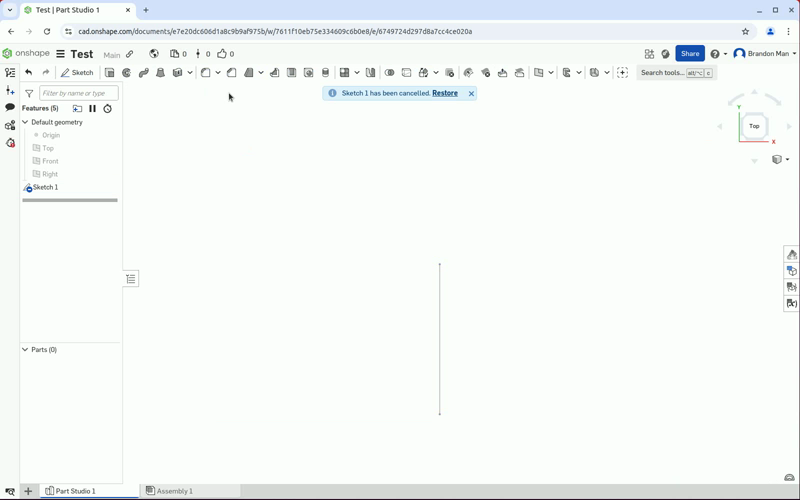
key(shift+s)
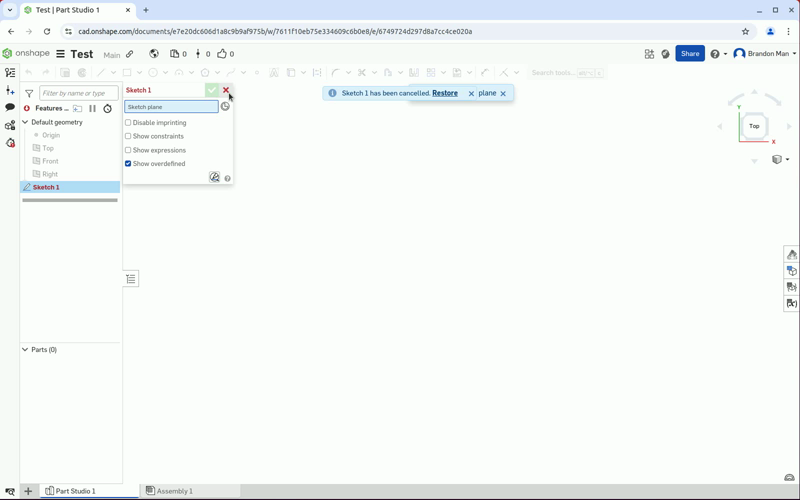
mouse_move(73, 150)
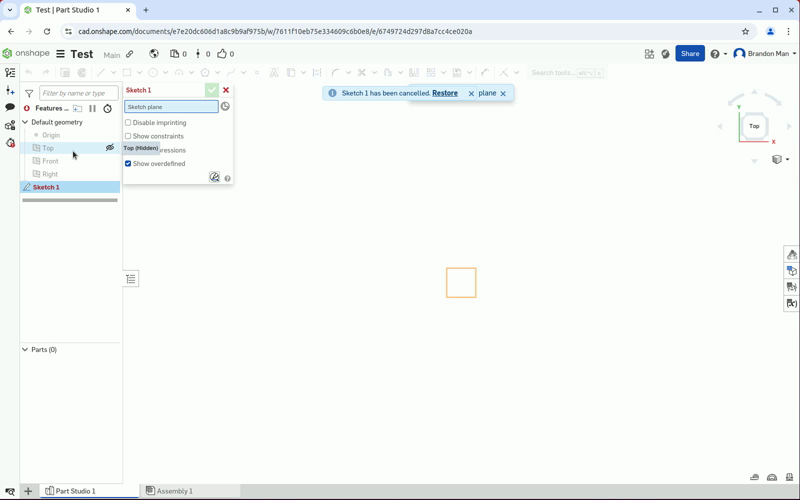
click(73, 150)
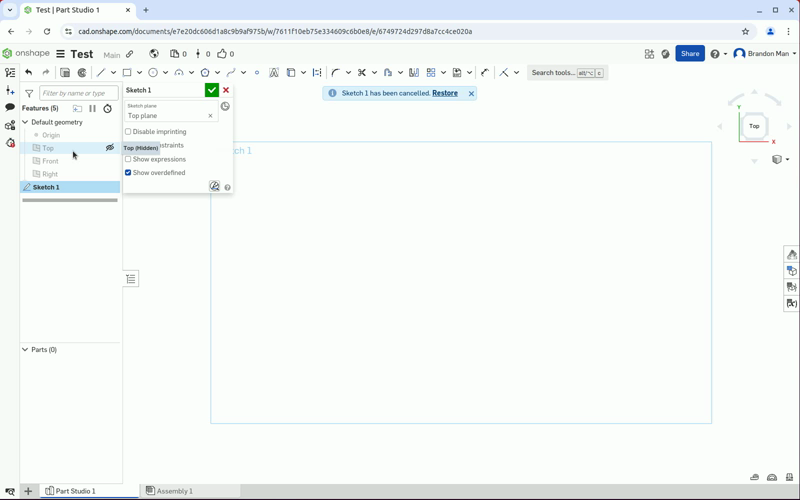
mouse_move(73, 352)
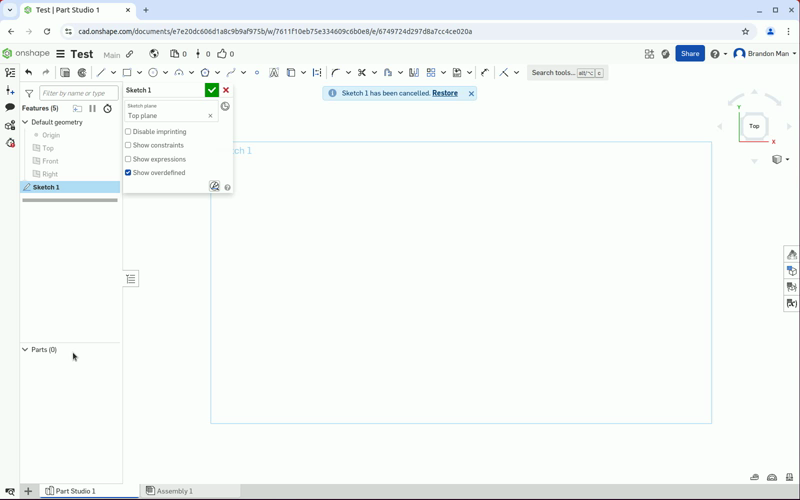
key(y)
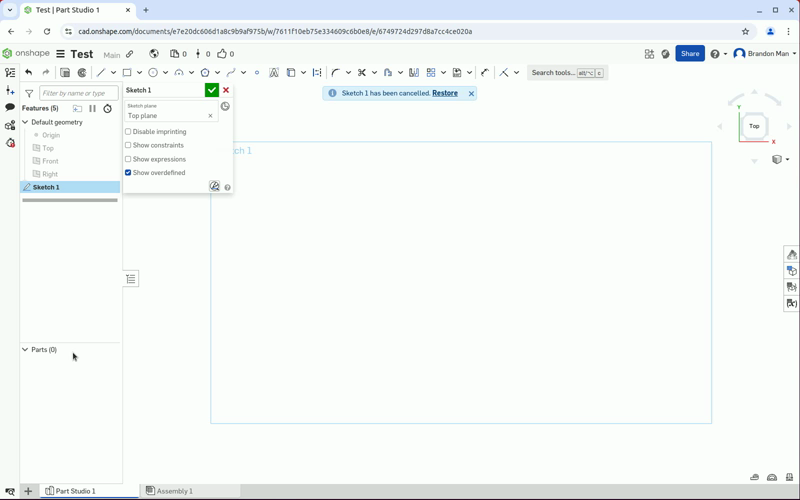
key(c)
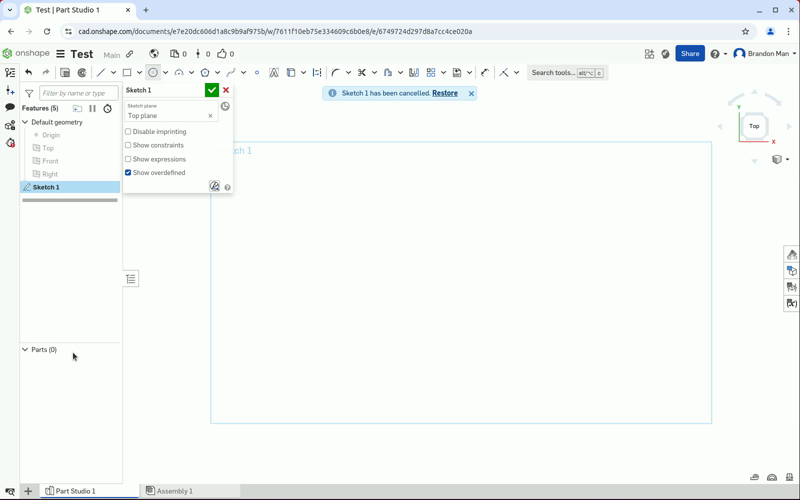
key_down(shift)
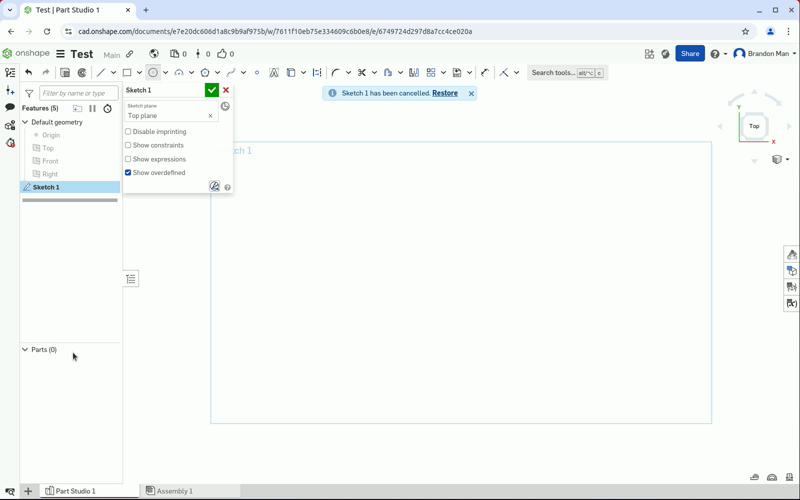
mouse_move(461, 282)
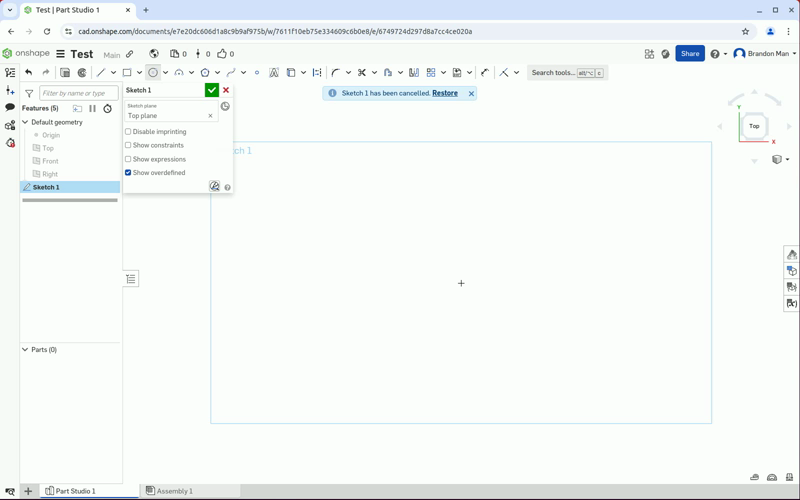
click(461, 282)
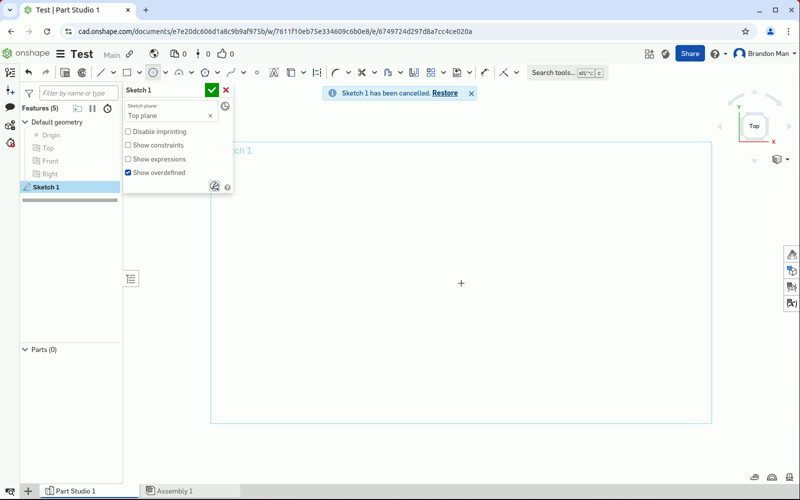
key_up(shift)
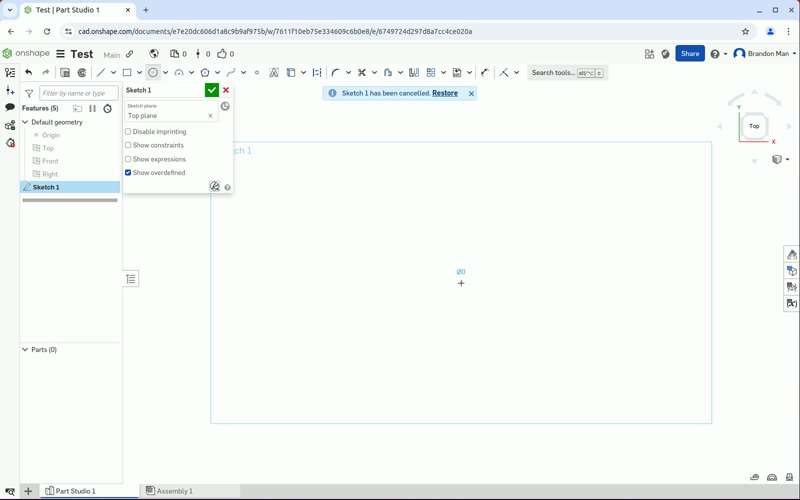
mouse_move(534, 282)
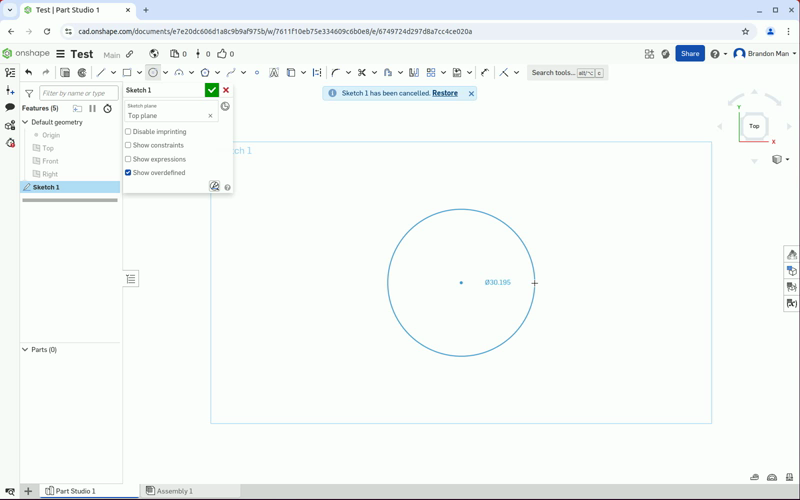
click(534, 282)
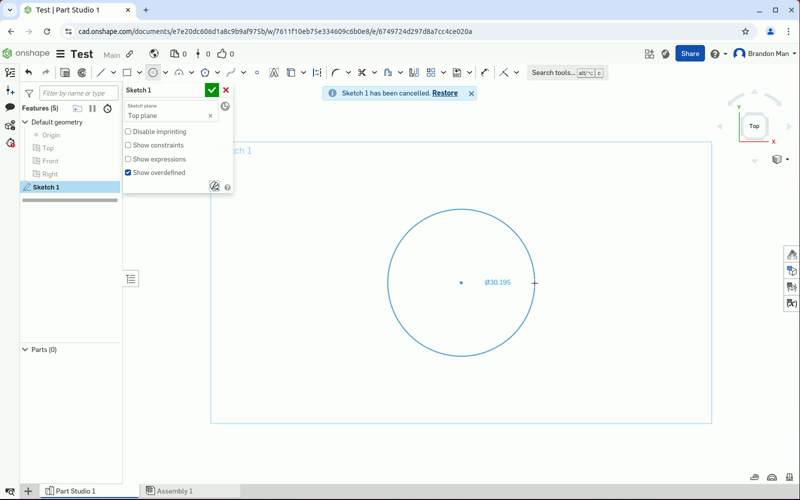
key(esc)
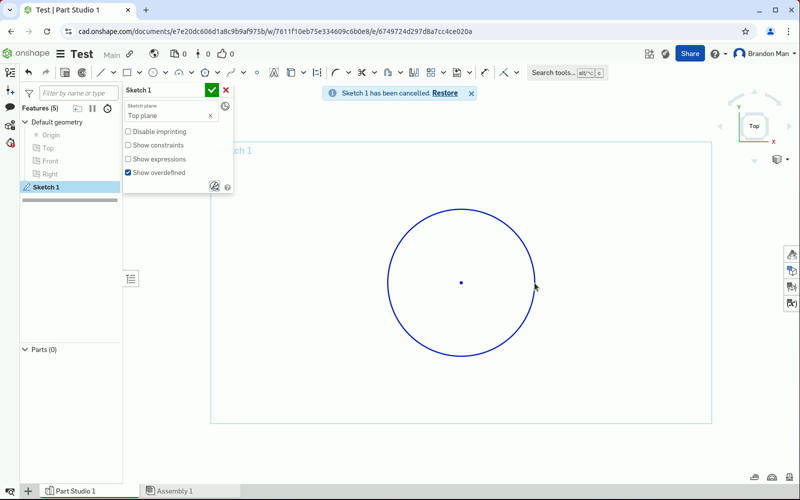
mouse_move(425, 285)
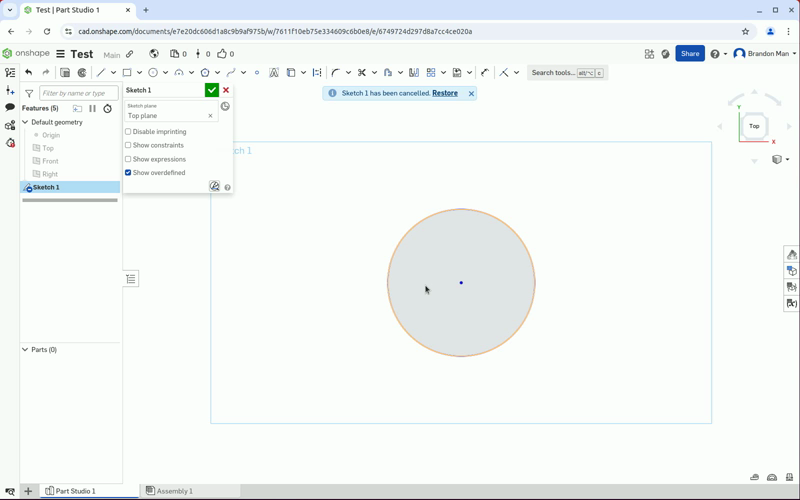
click(425, 285)
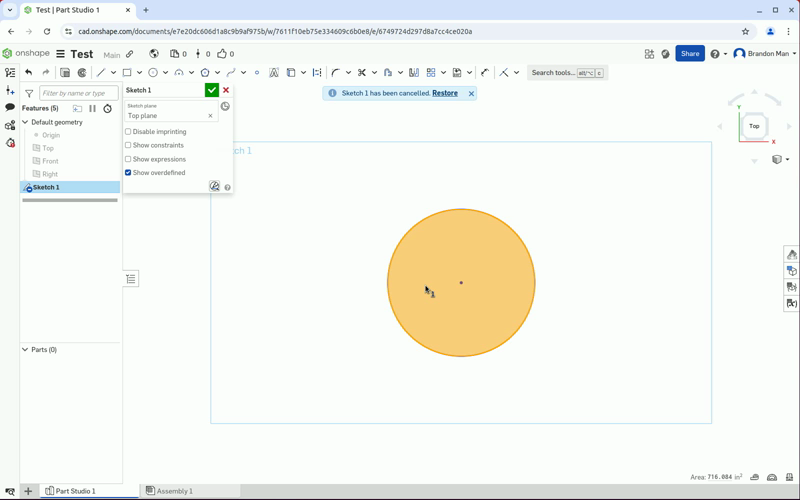
mouse_move(73, 352)
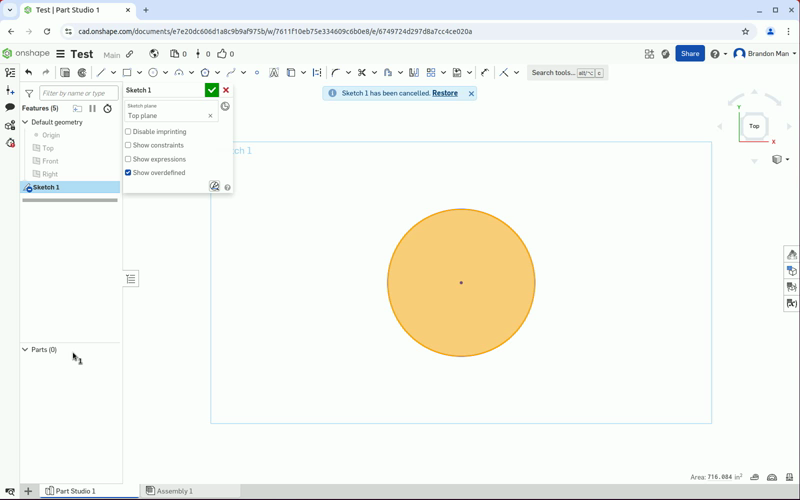
key(shift+y)
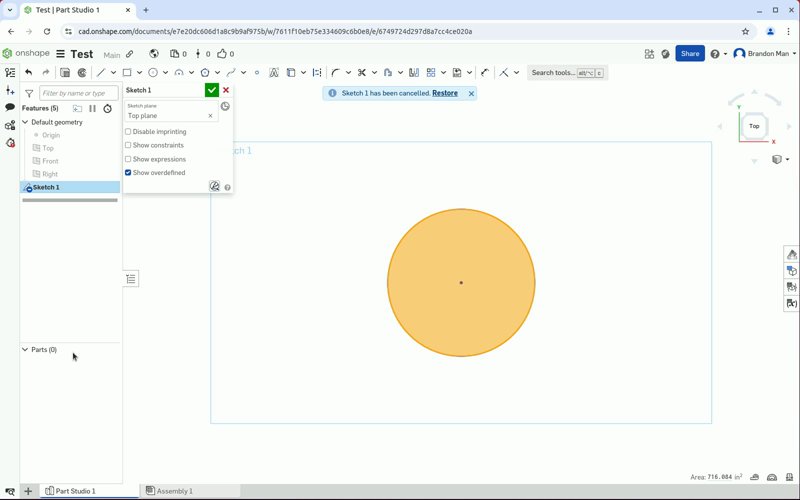
key(shift+e)
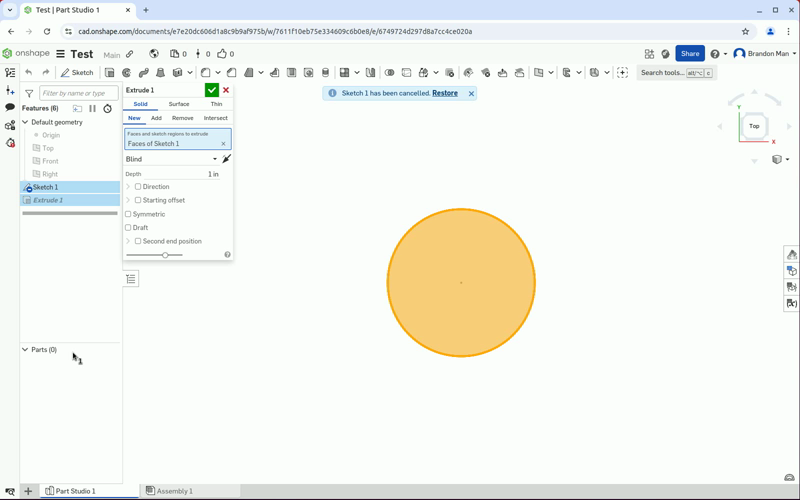
mouse_move(143, 106)
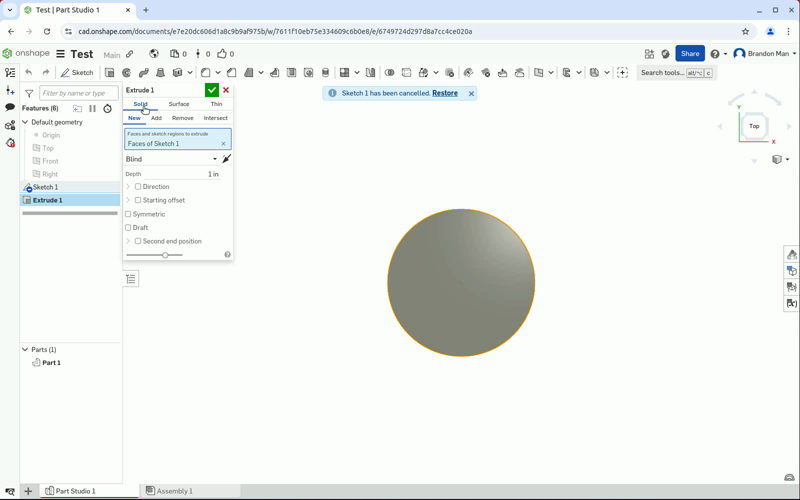
click(143, 106)
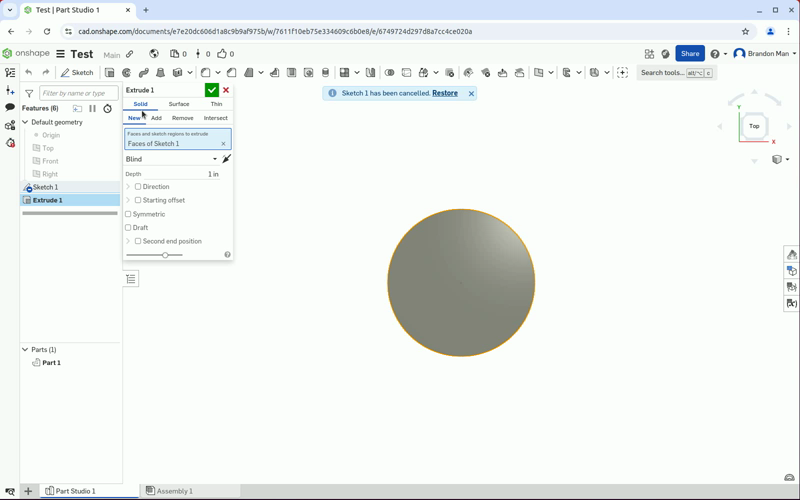
mouse_move(137, 120)
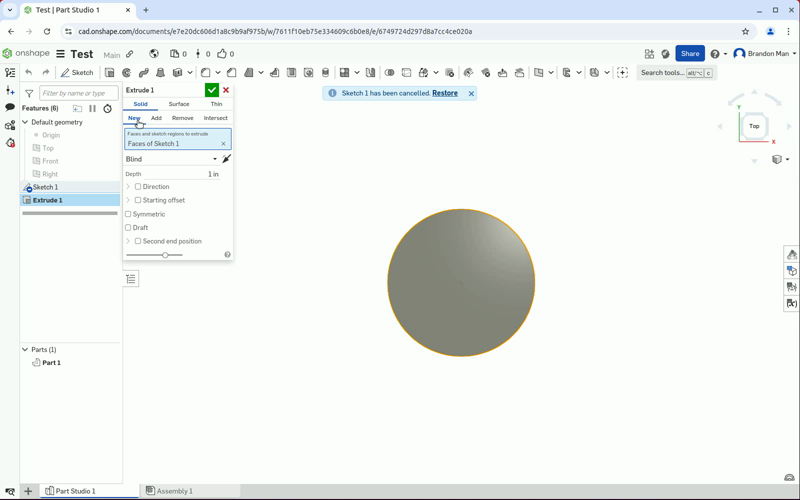
click(137, 120)
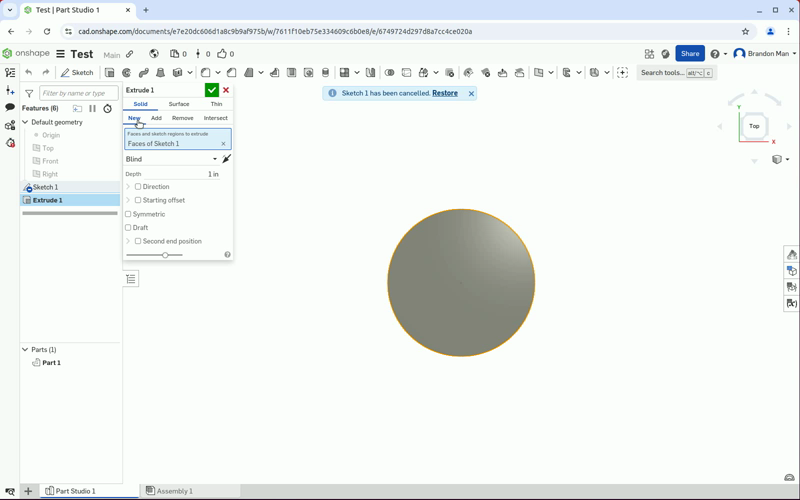
key(tab, 4)
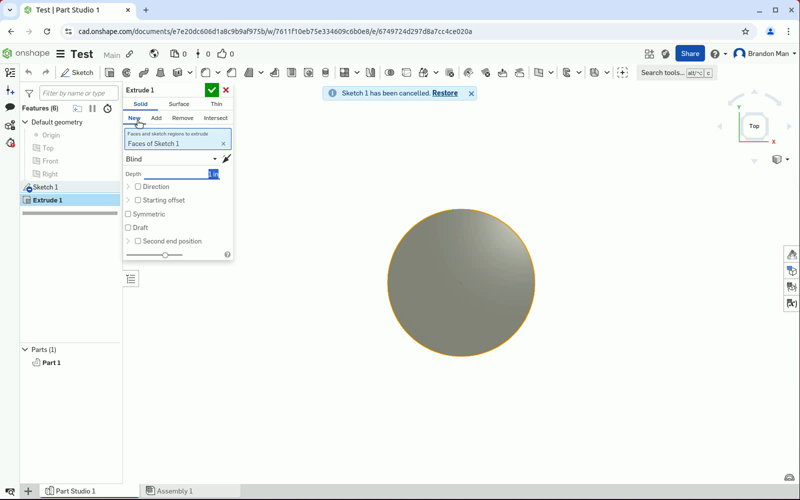
text(2.166)
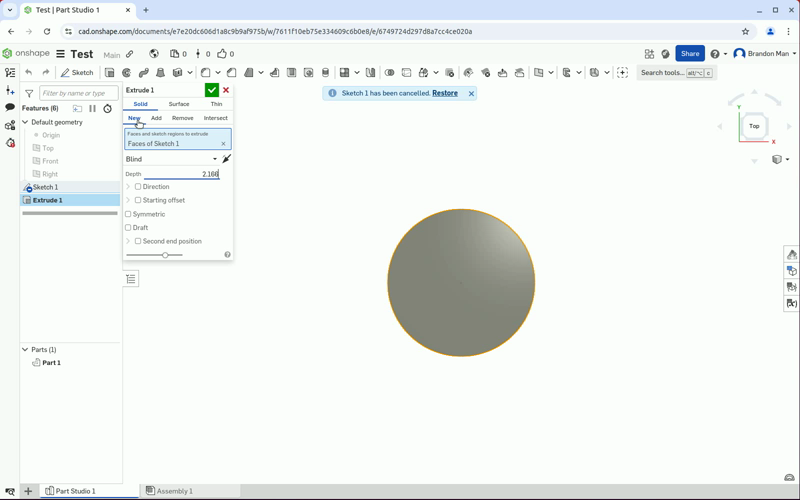
key(enter)
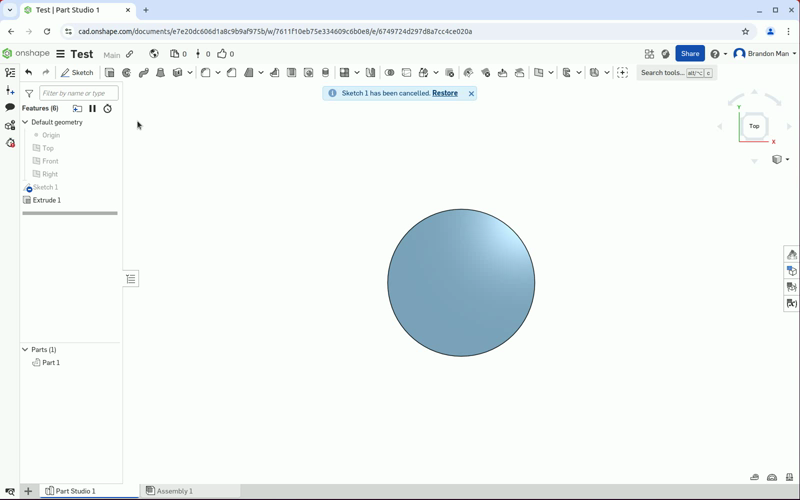
key(shift+h)
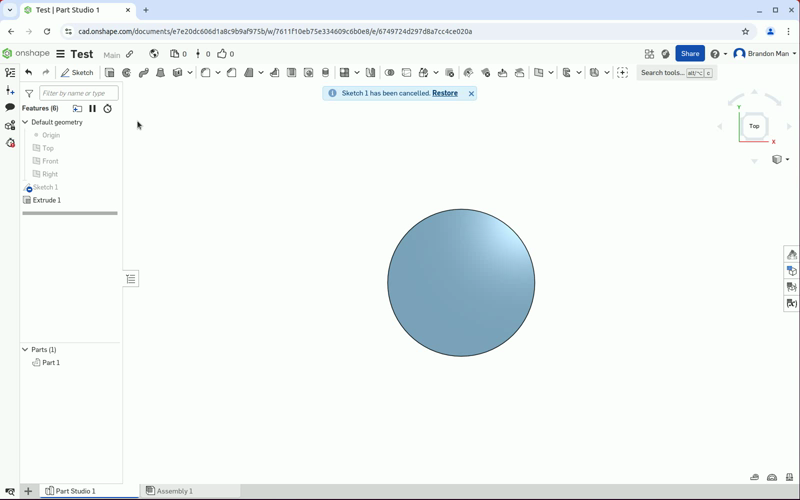
key(shift+h)
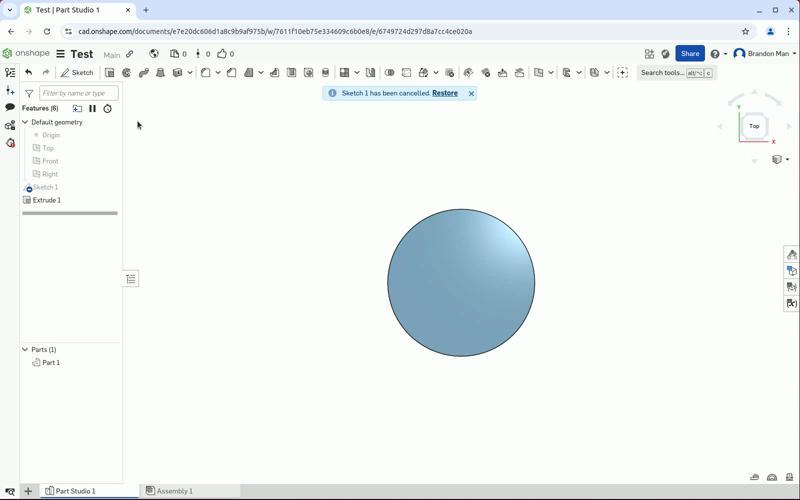
mouse_move(73, 189)
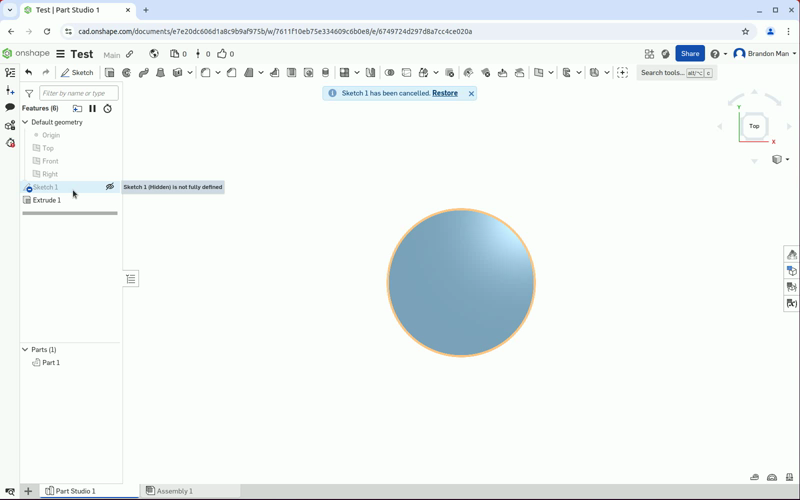
click(73, 189)
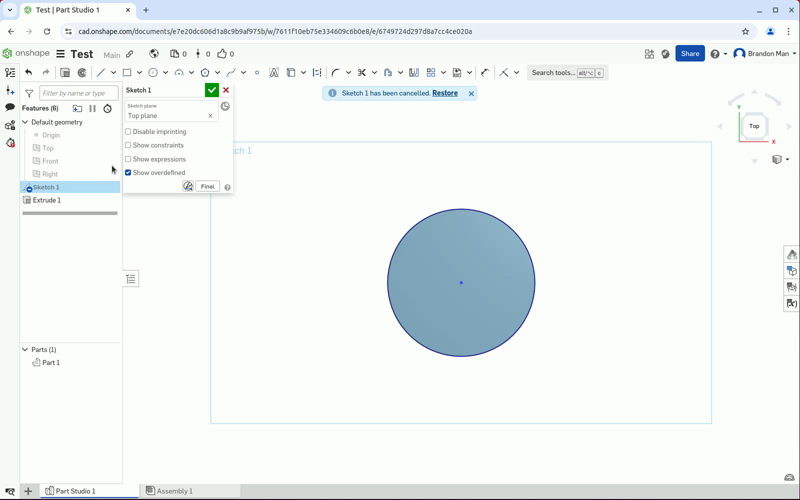
mouse_move(229, 92)
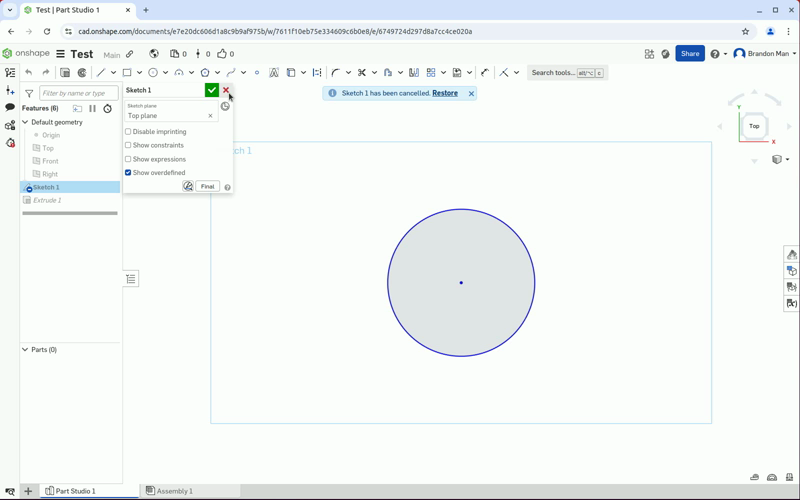
click(229, 92)
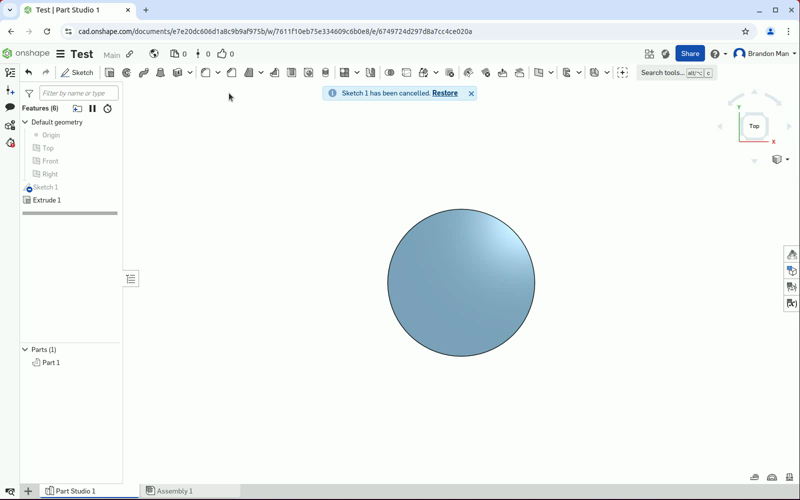
mouse_move(541, 75)
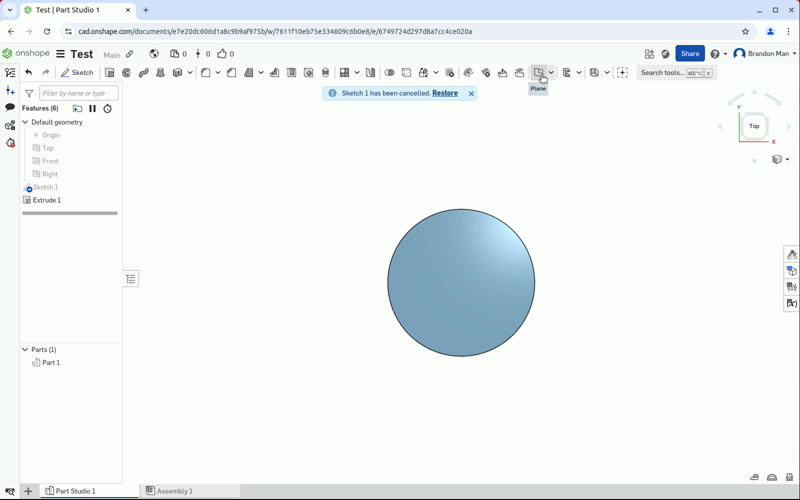
click(541, 75)
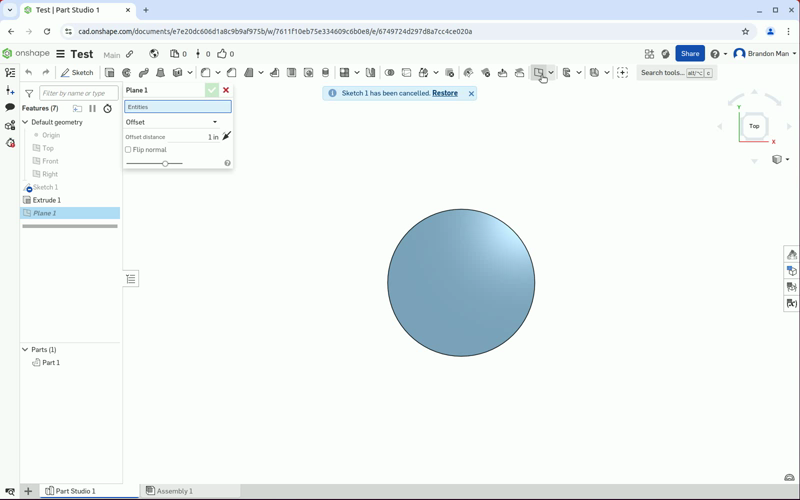
mouse_move(73, 150)
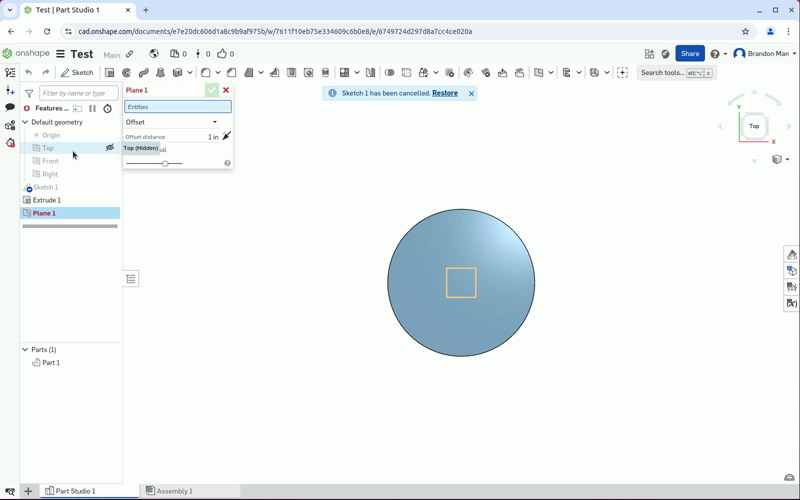
click(73, 150)
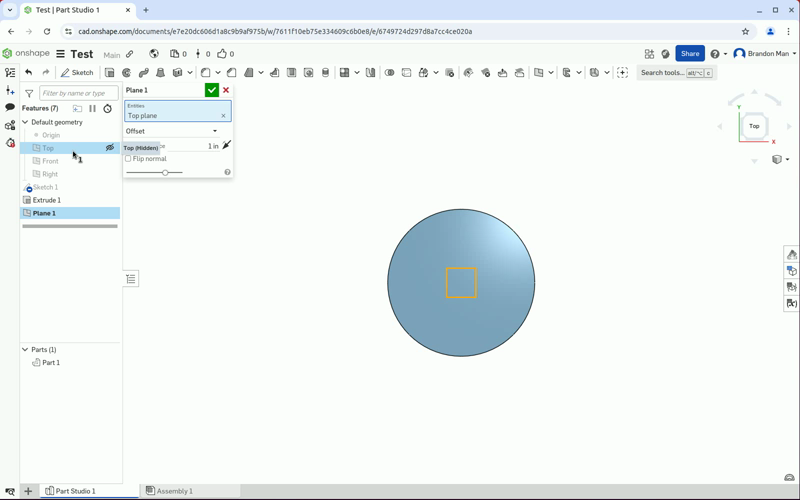
key(tab, 2)
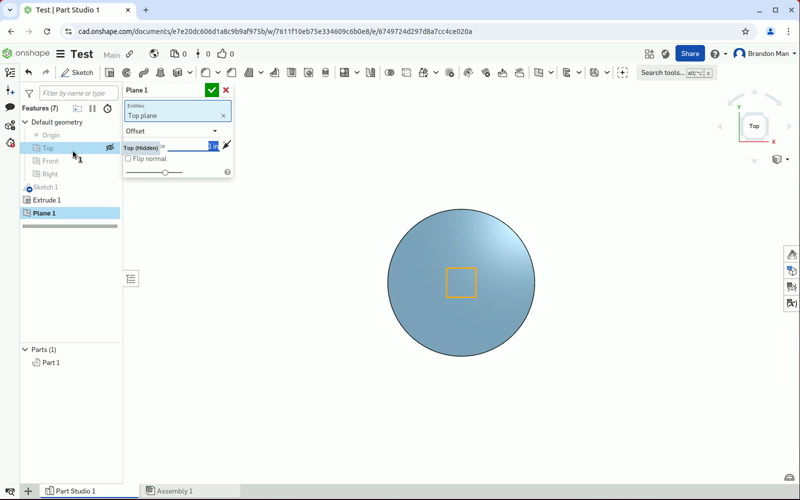
text(2.157)
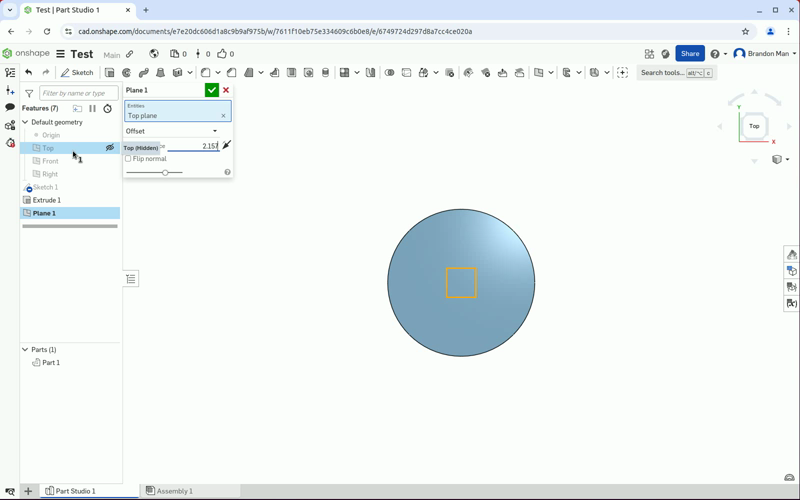
key(enter, 2)
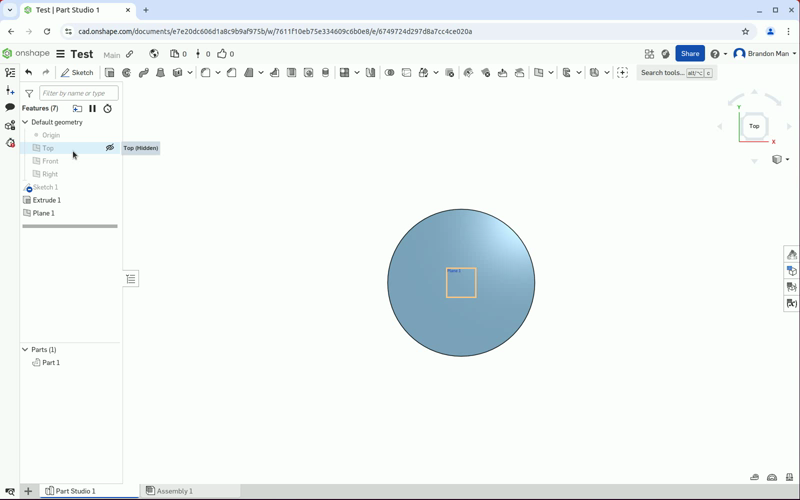
key(shift+s)
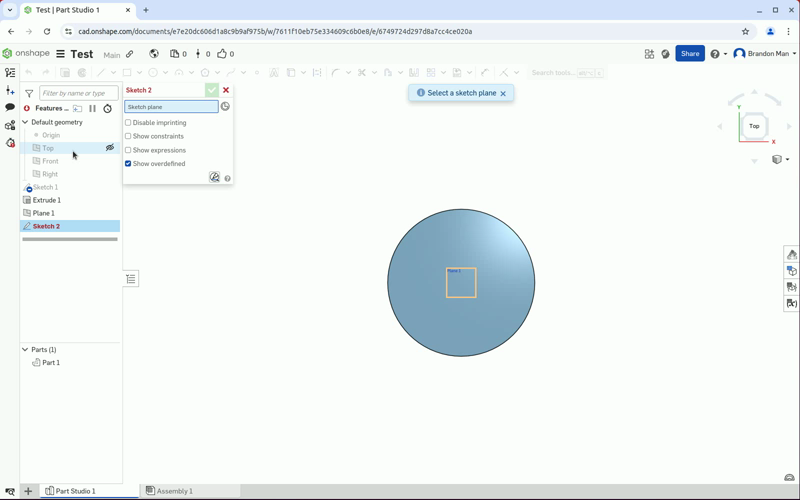
mouse_move(73, 215)
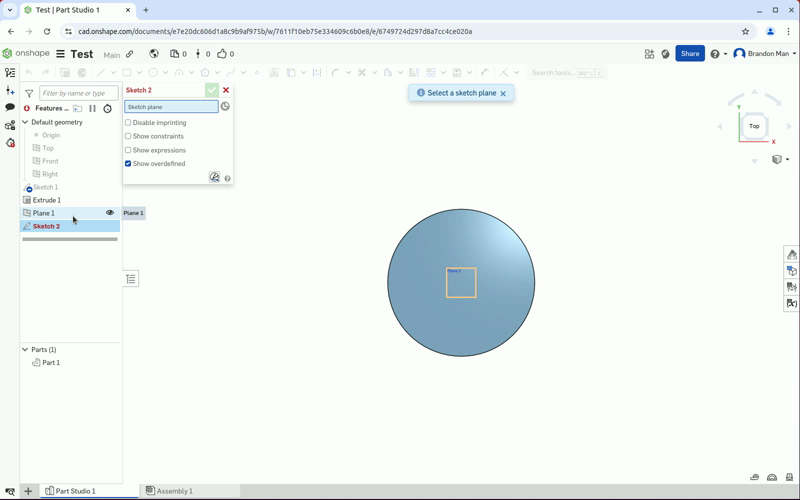
click(73, 215)
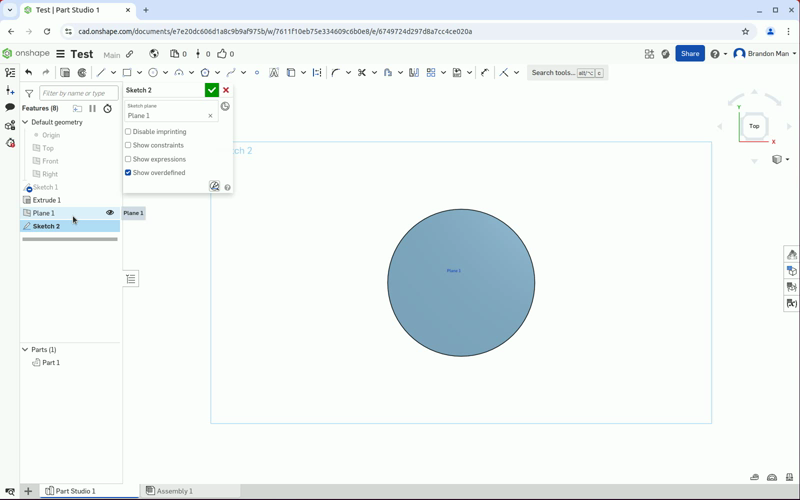
mouse_move(73, 352)
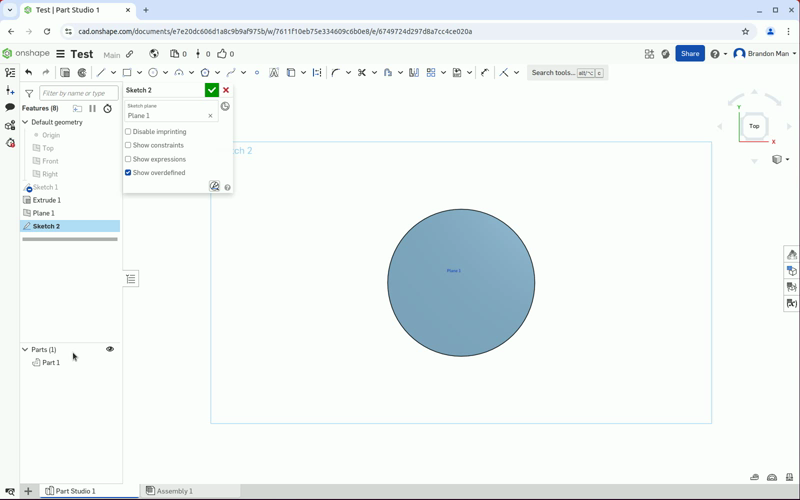
key(y)
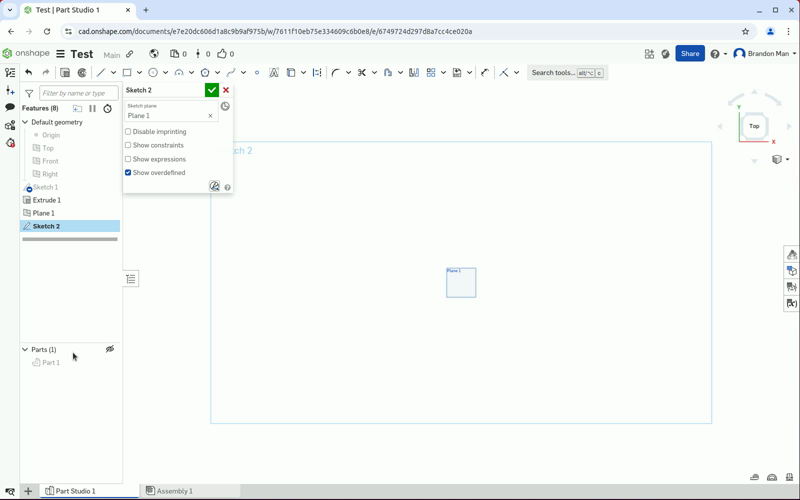
key(c)
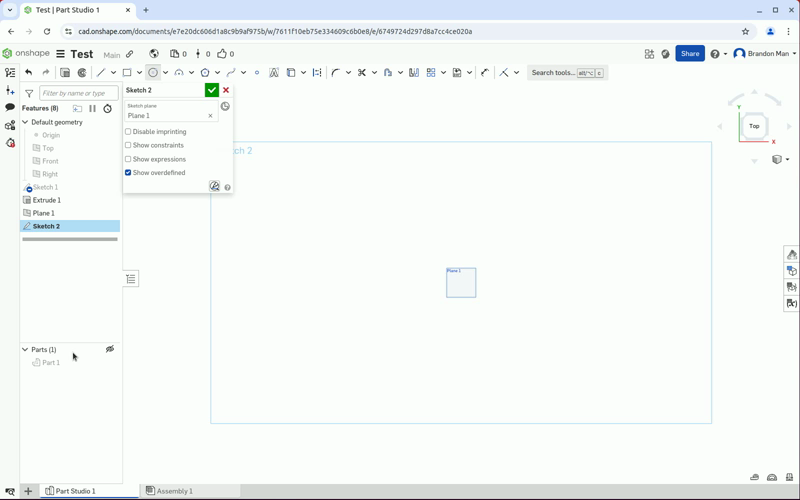
key_down(shift)
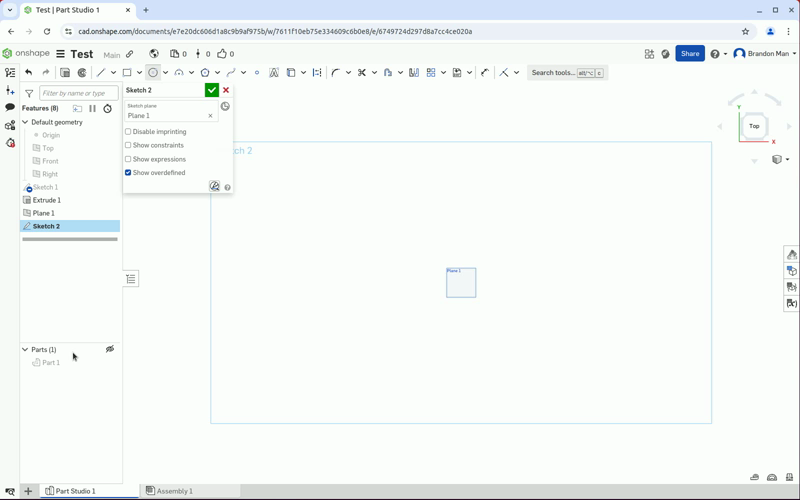
mouse_move(461, 314)
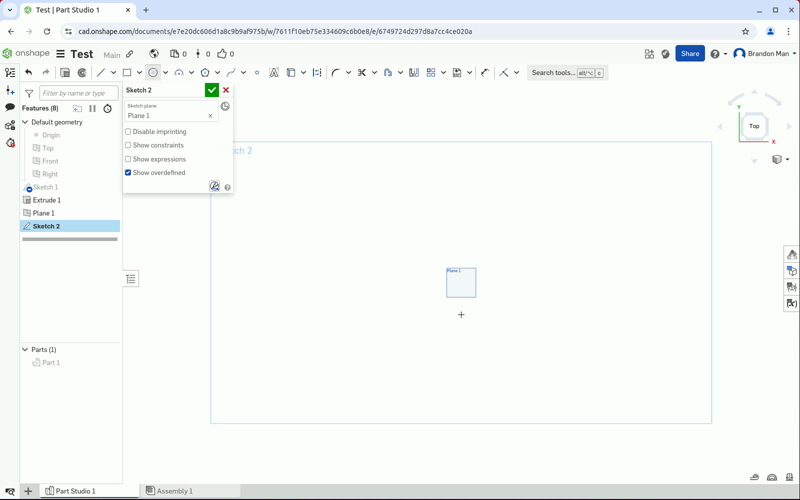
click(461, 314)
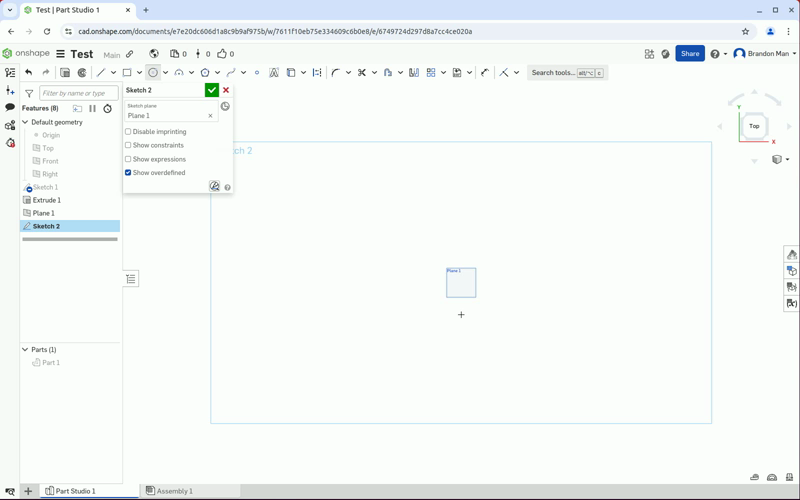
key_up(shift)
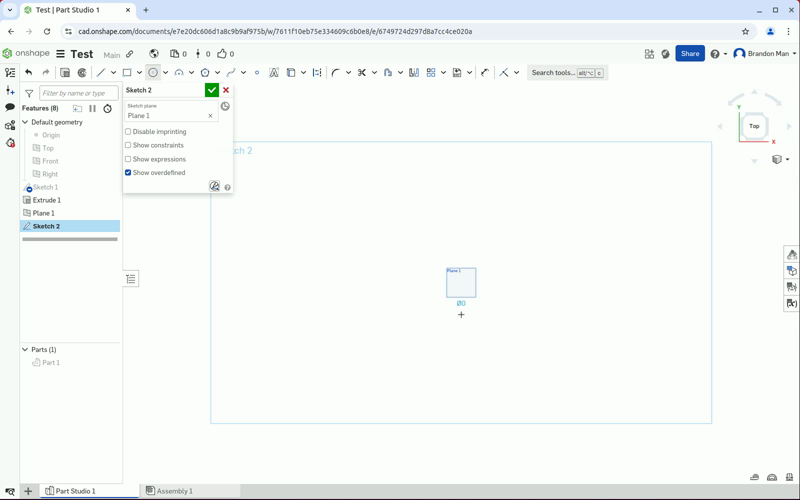
mouse_move(472, 314)
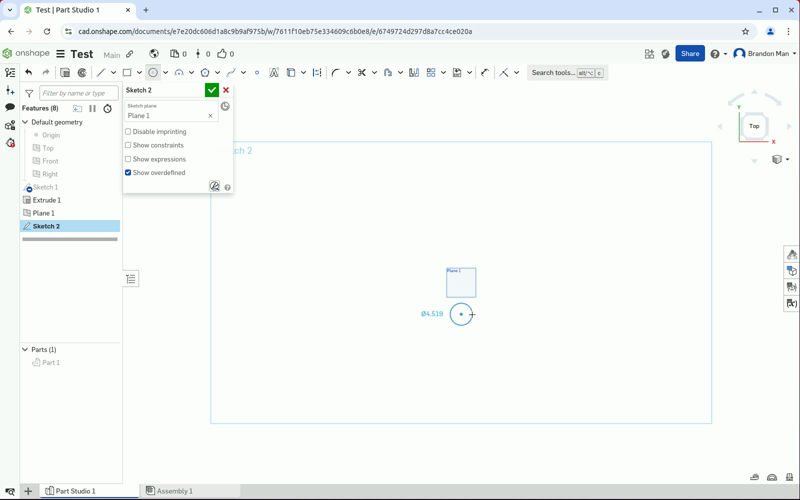
click(472, 314)
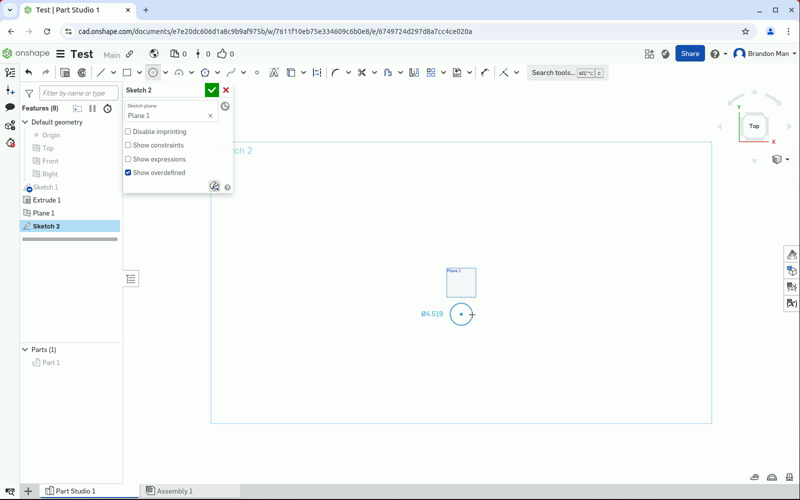
key(esc)
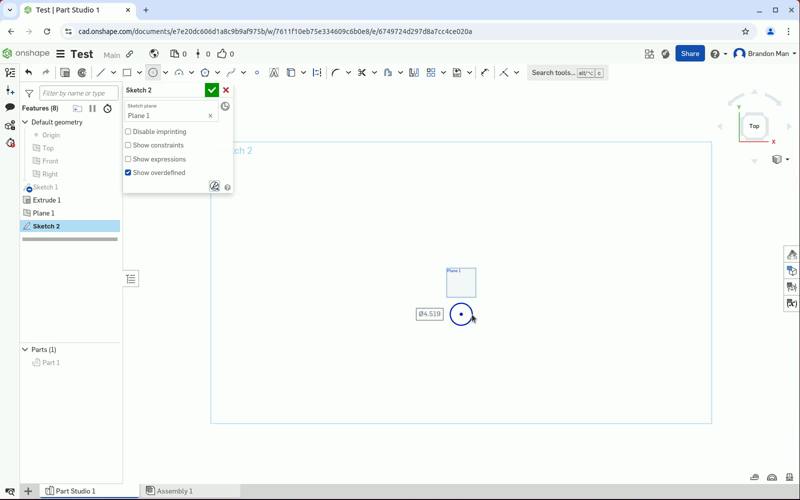
mouse_move(461, 311)
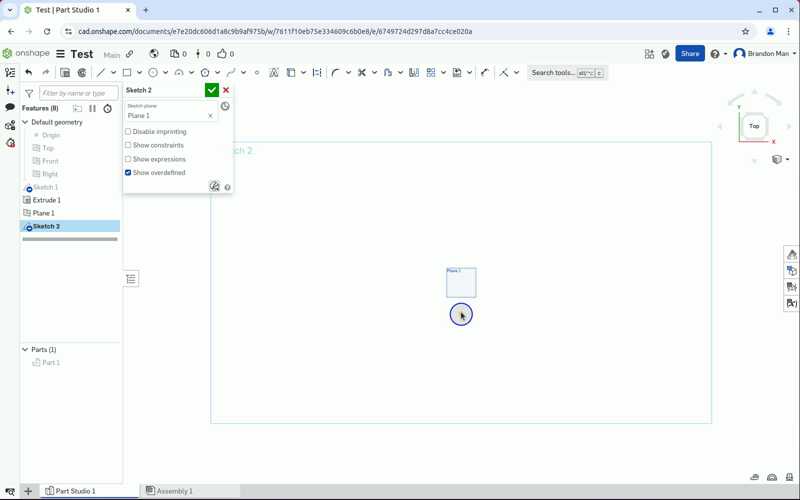
scroll(6)
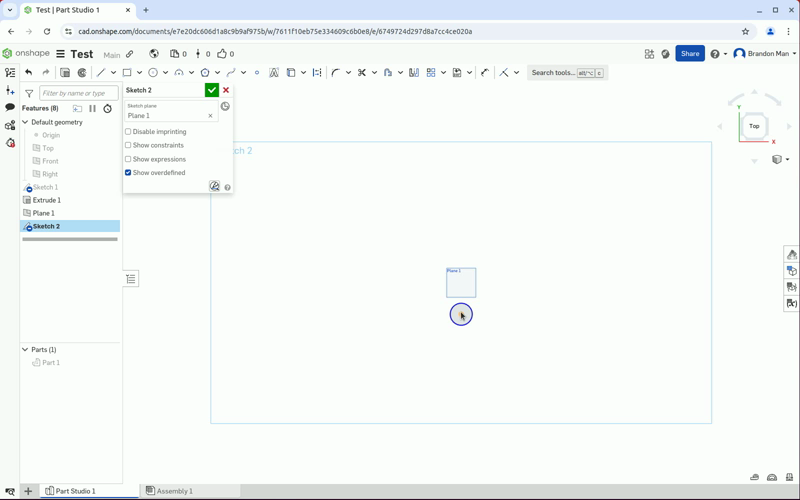
scroll(6)
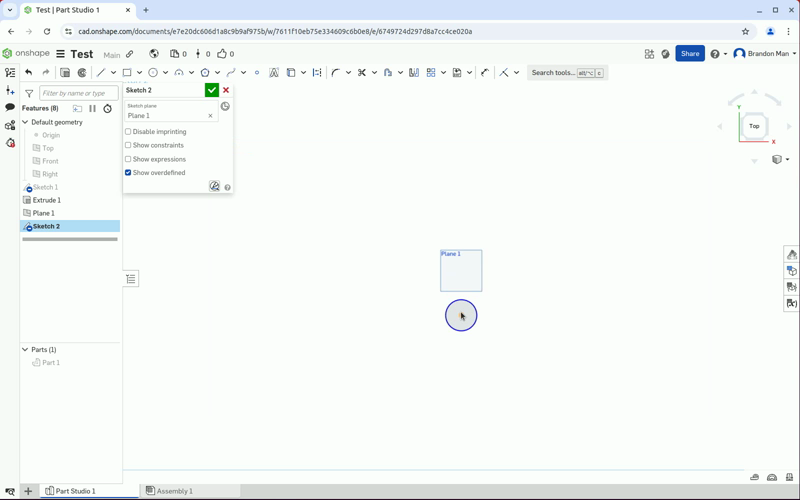
scroll(6)
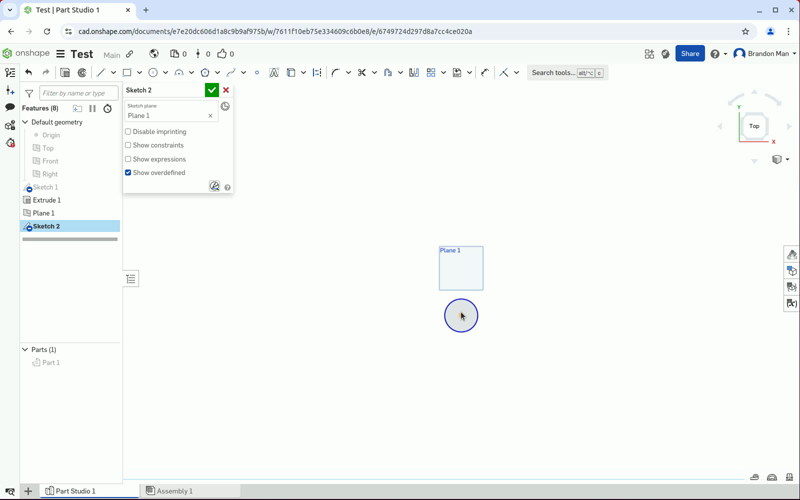
scroll(6)
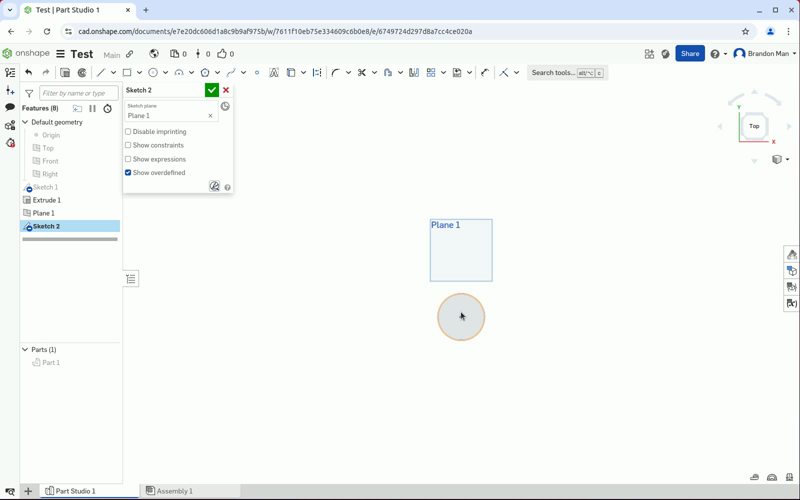
scroll(6)
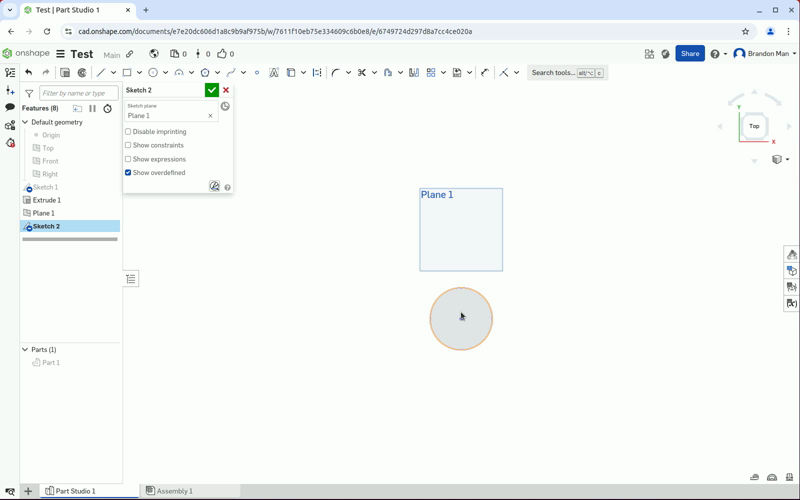
scroll(6)
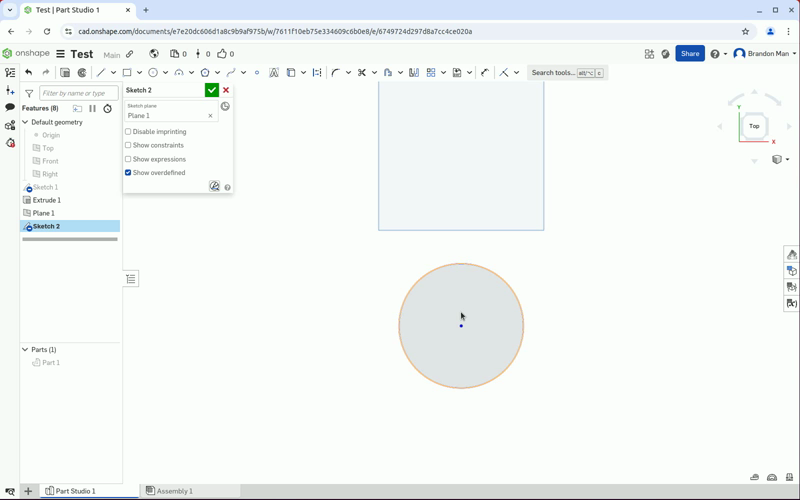
scroll(6)
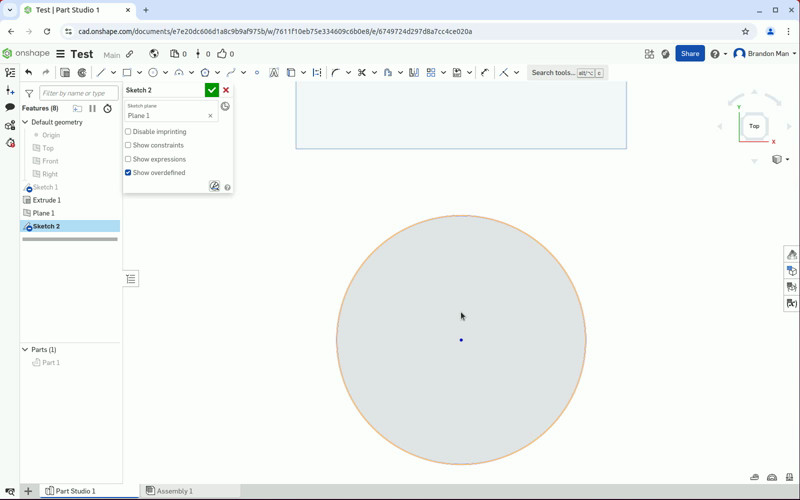
click(461, 311)
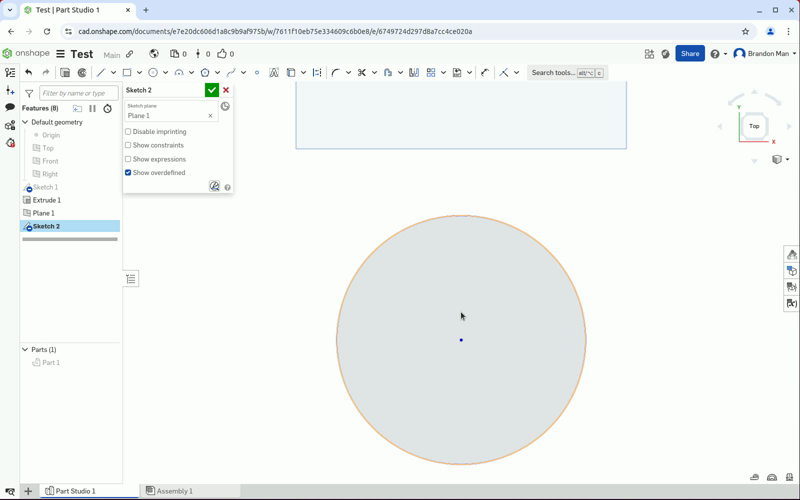
scroll(-6)
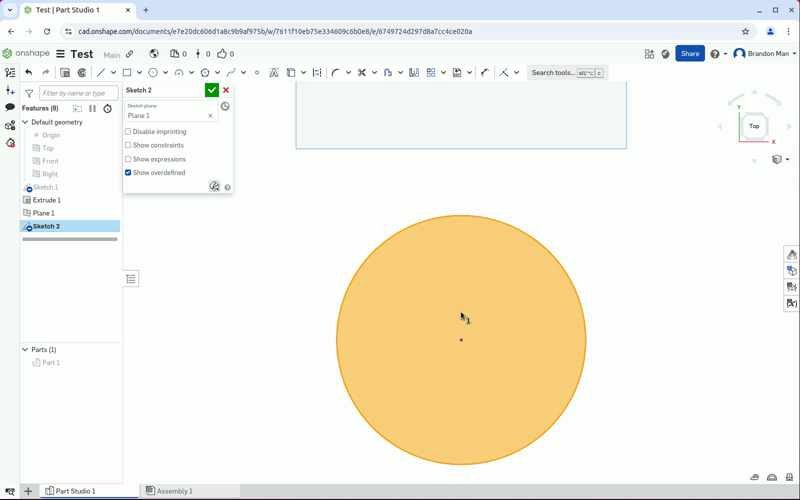
scroll(-6)
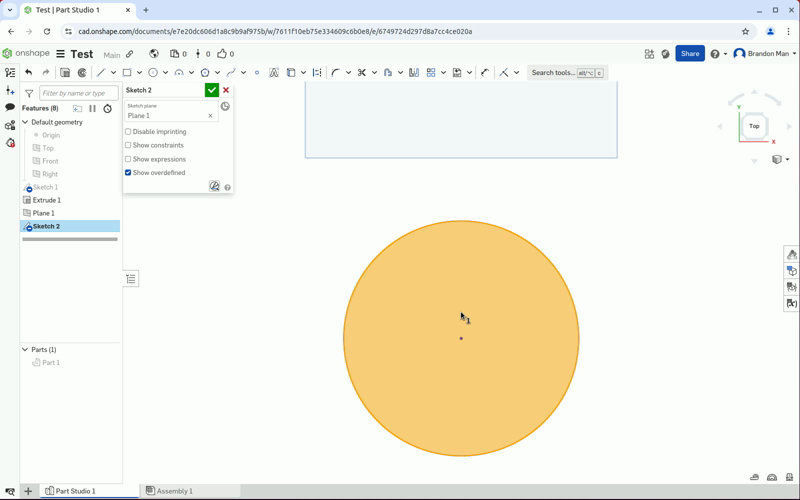
scroll(-6)
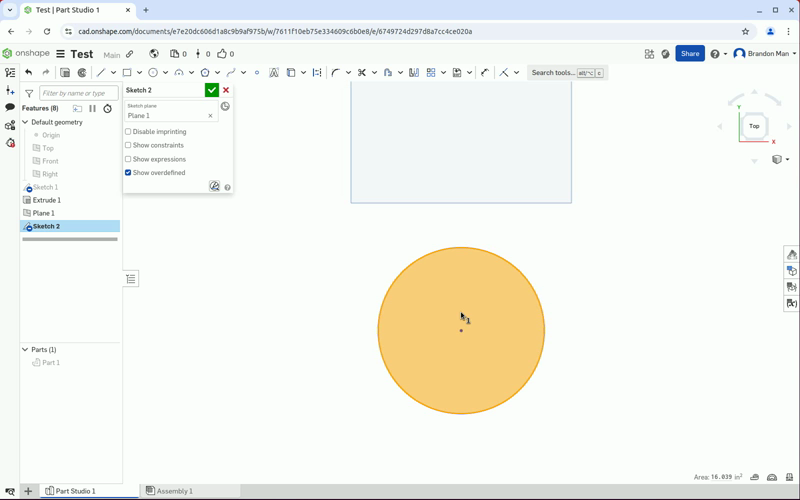
scroll(-6)
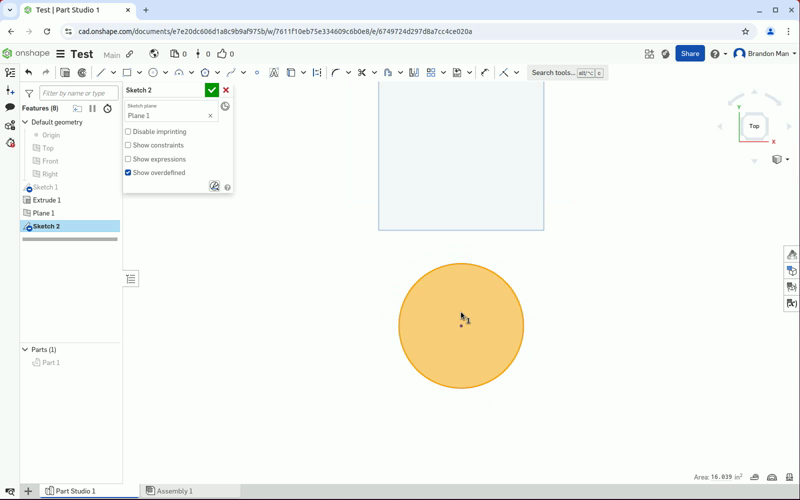
scroll(-6)
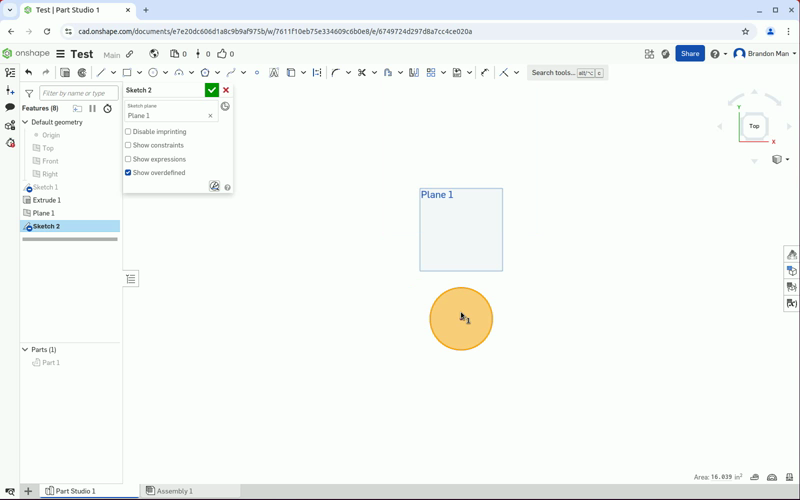
scroll(-6)
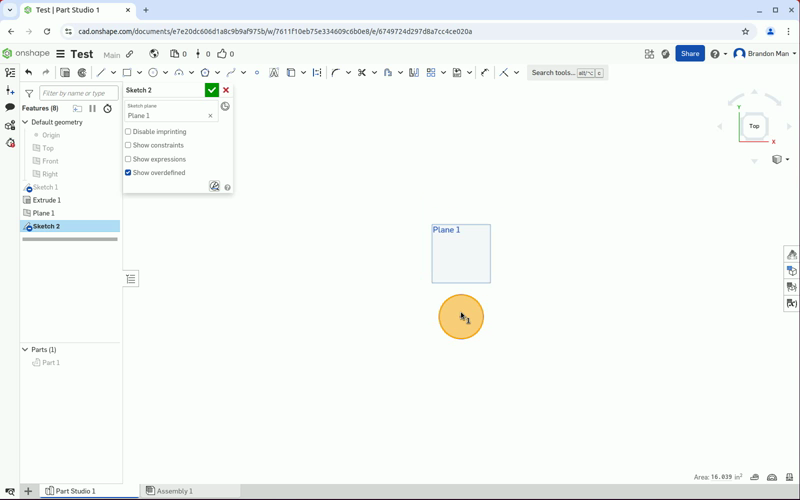
scroll(-6)
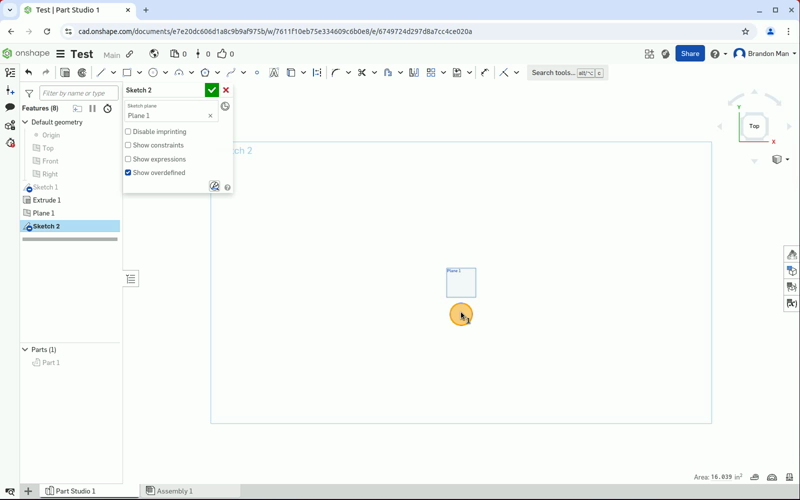
mouse_move(73, 352)
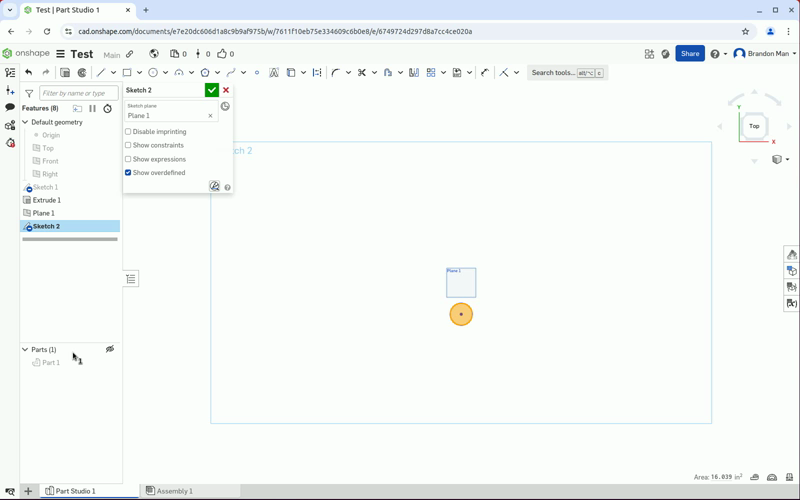
key(shift+y)
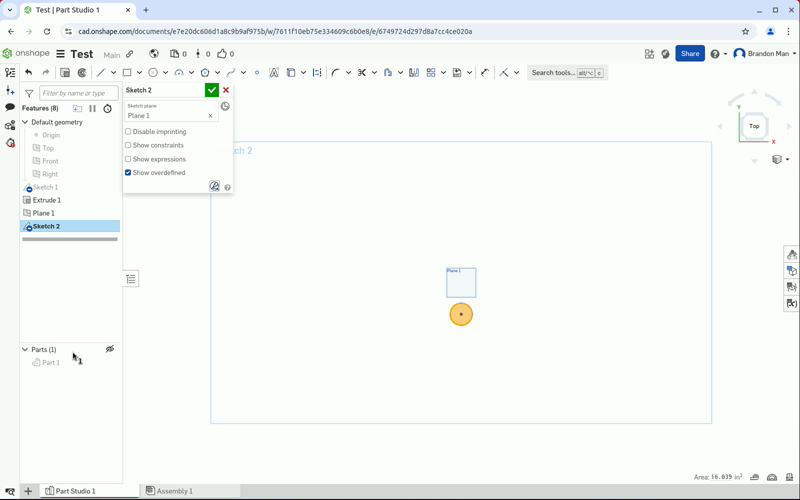
key(shift+e)
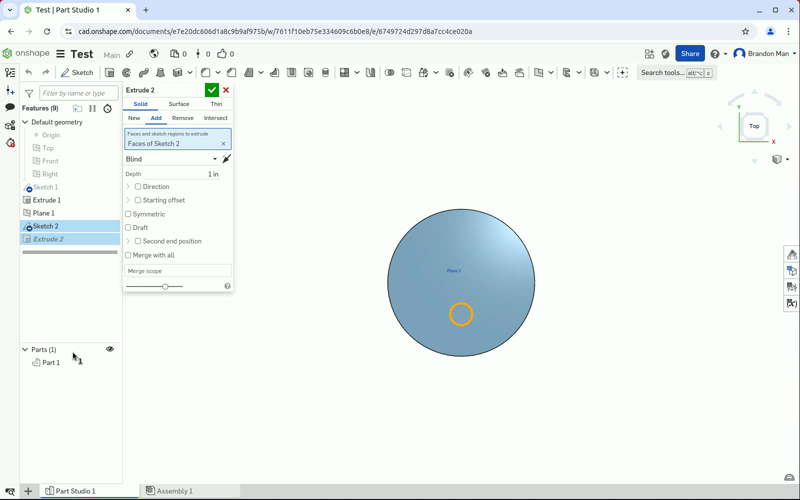
mouse_move(143, 106)
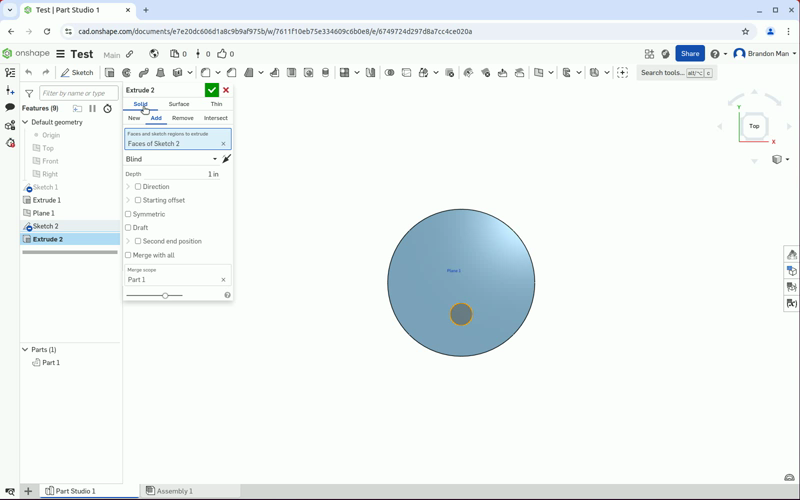
click(143, 106)
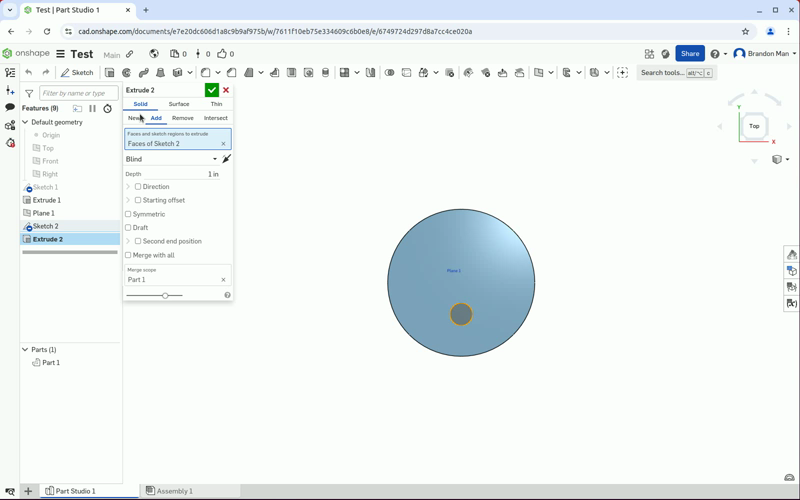
mouse_move(137, 120)
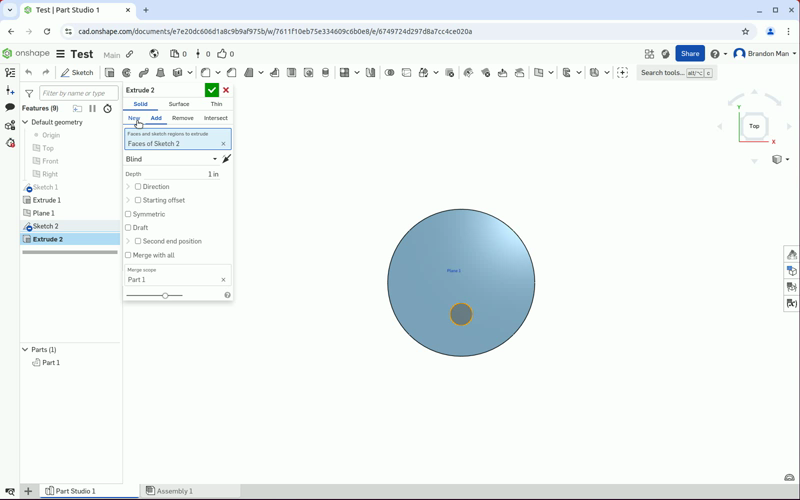
click(137, 120)
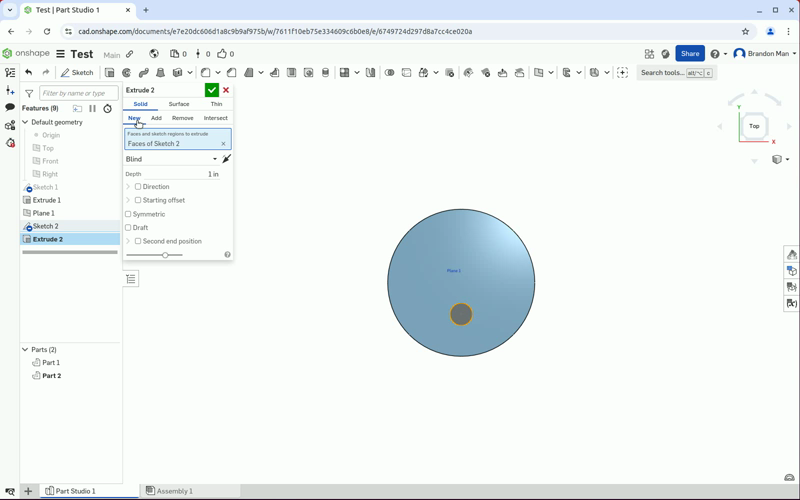
key(tab, 4)
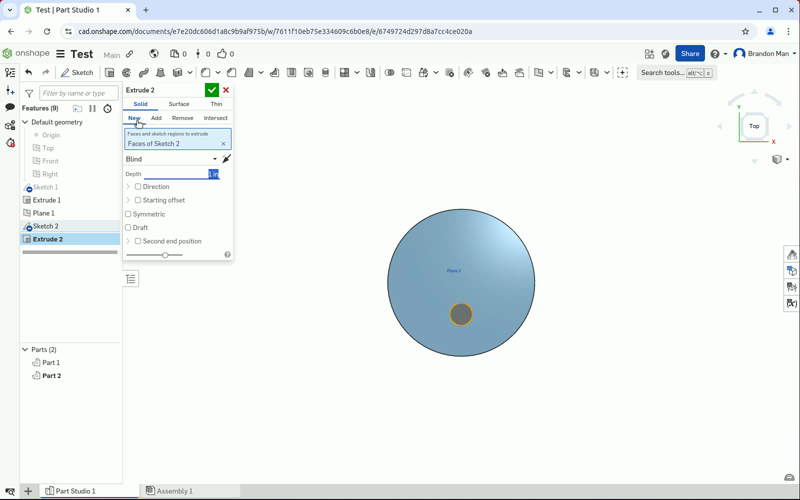
text(20.942)
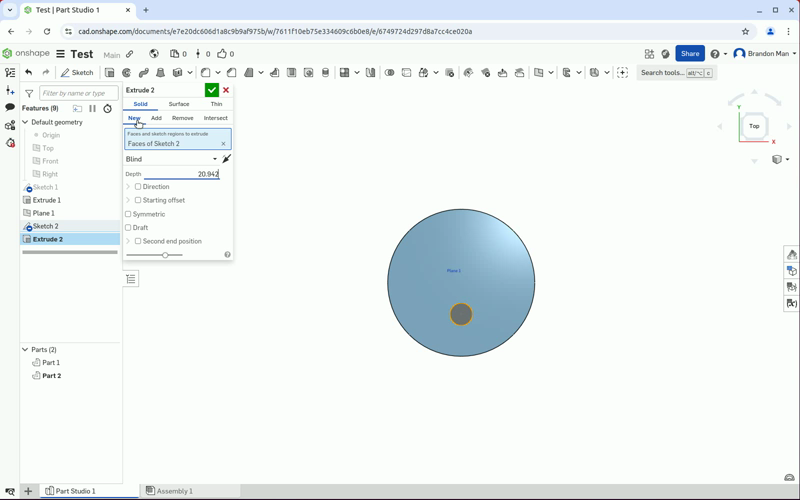
key(enter)
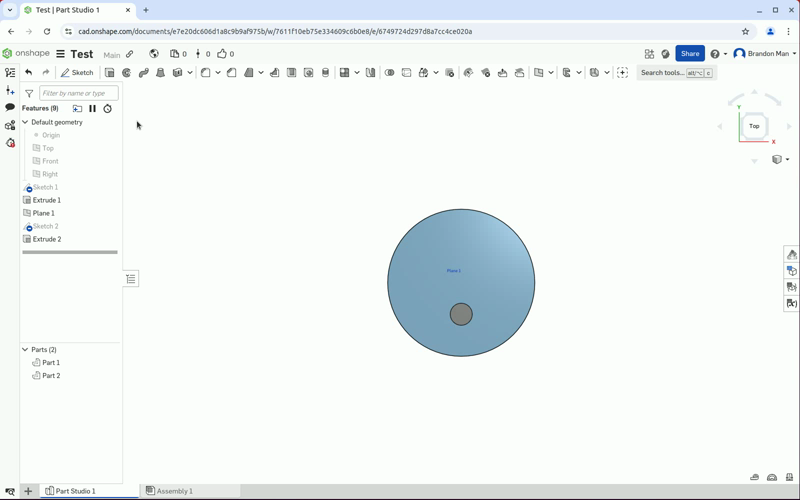
key(shift+h)
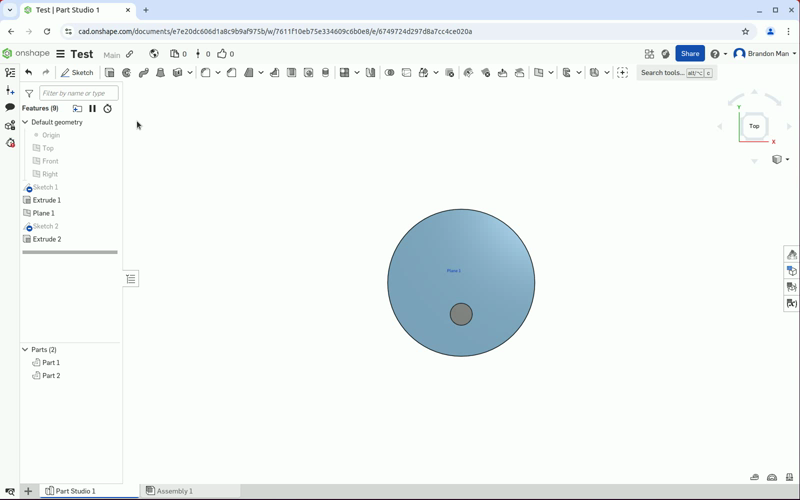
key(shift+h)
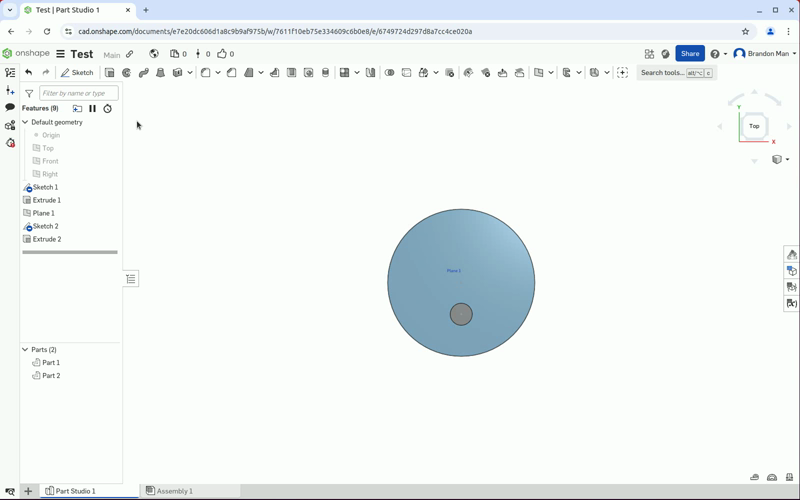
key(shift+7)
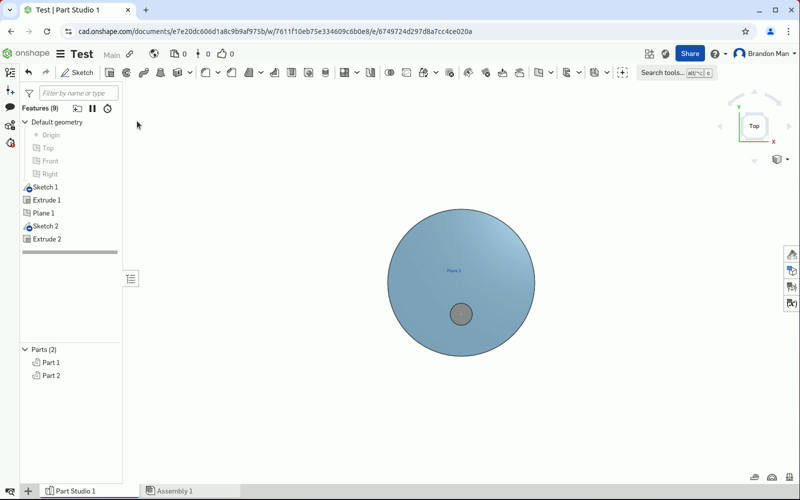
key(up, 3)
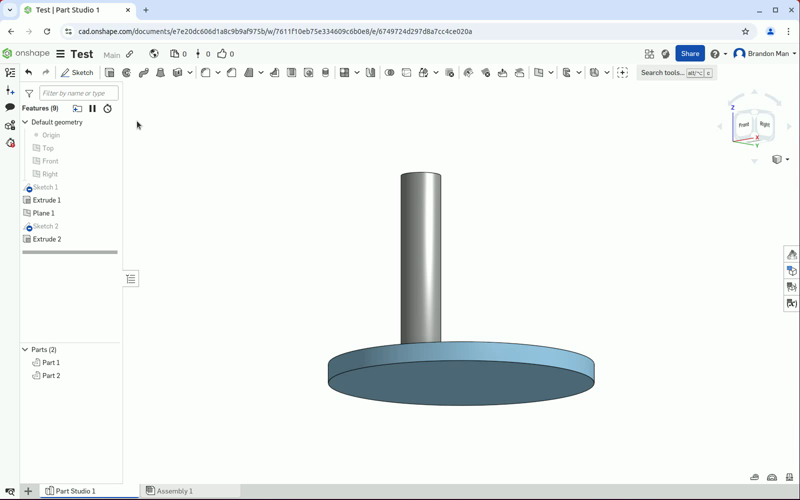
key(left, 3)
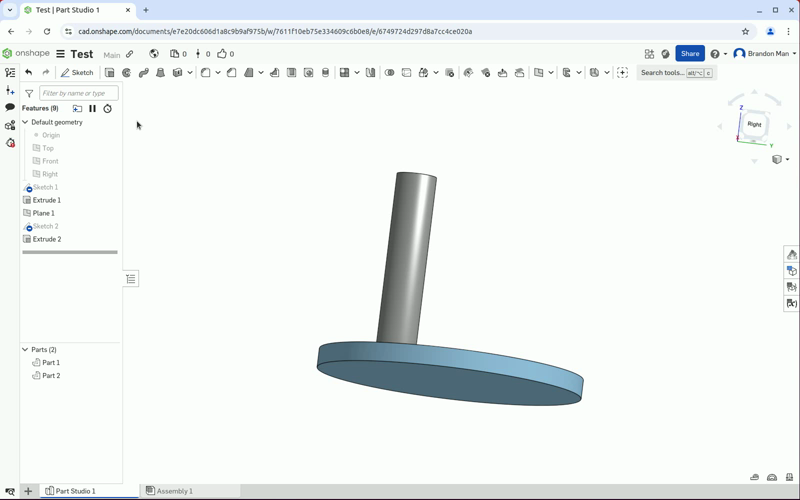
key(right, 3)
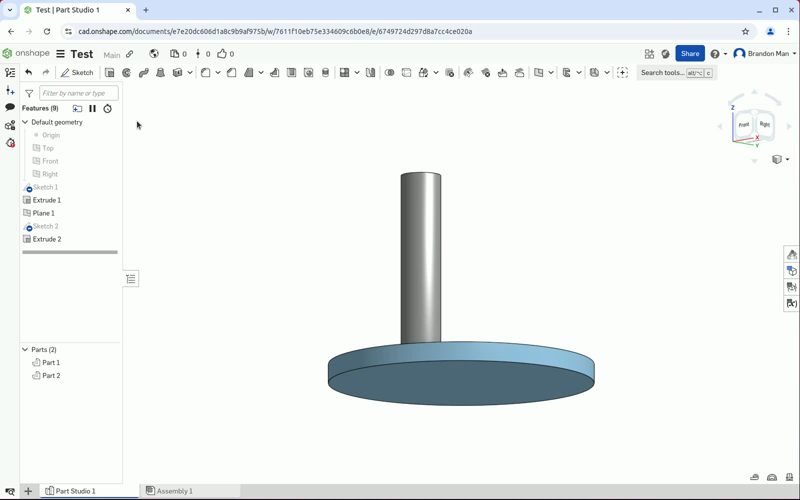
key(down, 3)
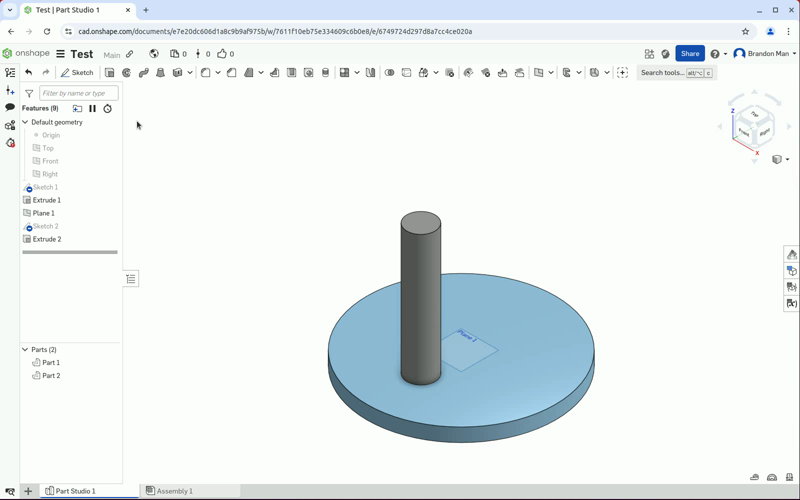
mouse_move(73, 189)
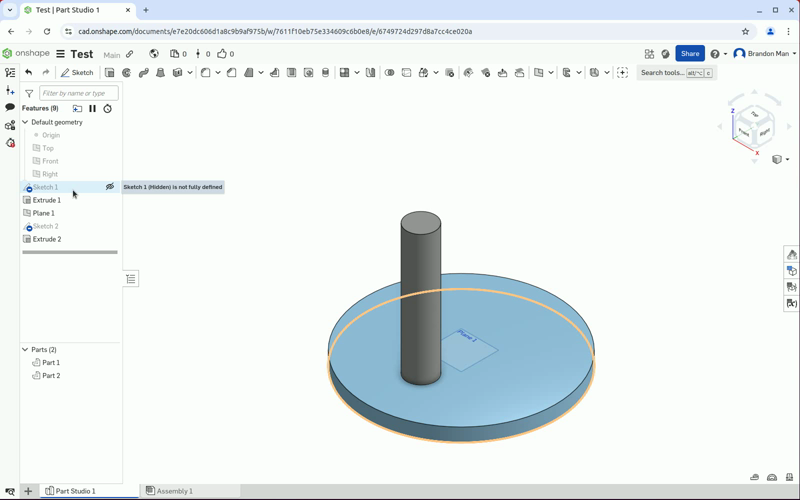
click(73, 189)